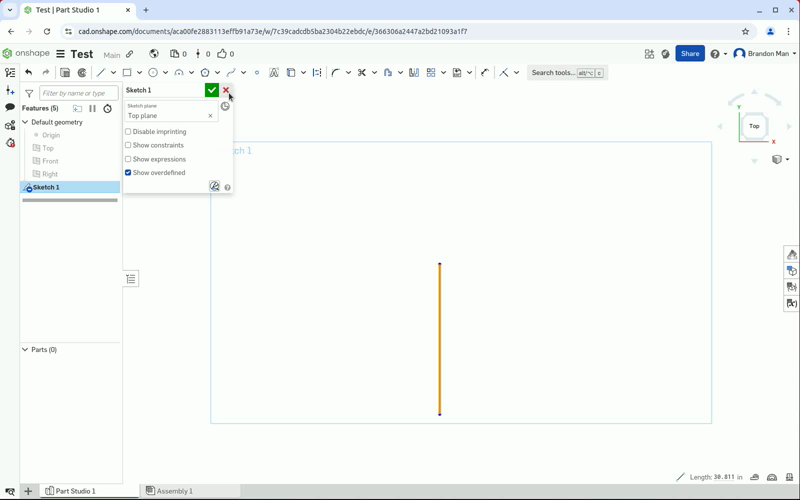
key(shift+h)
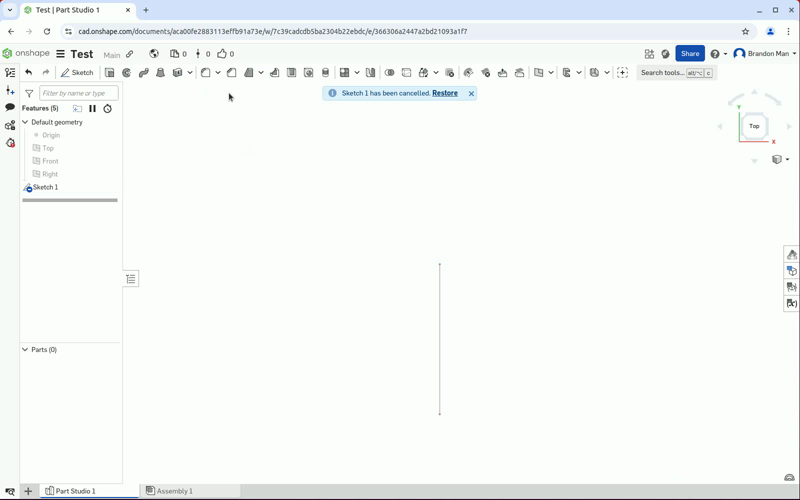
key(shift+s)
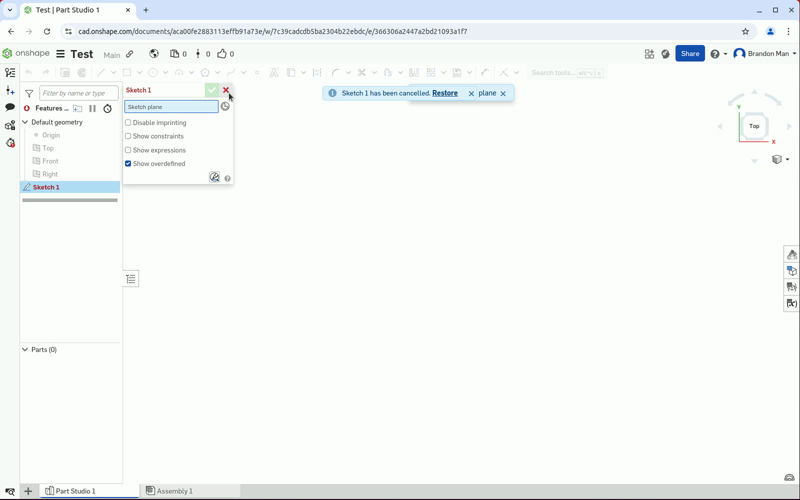
mouse_move(73, 150)
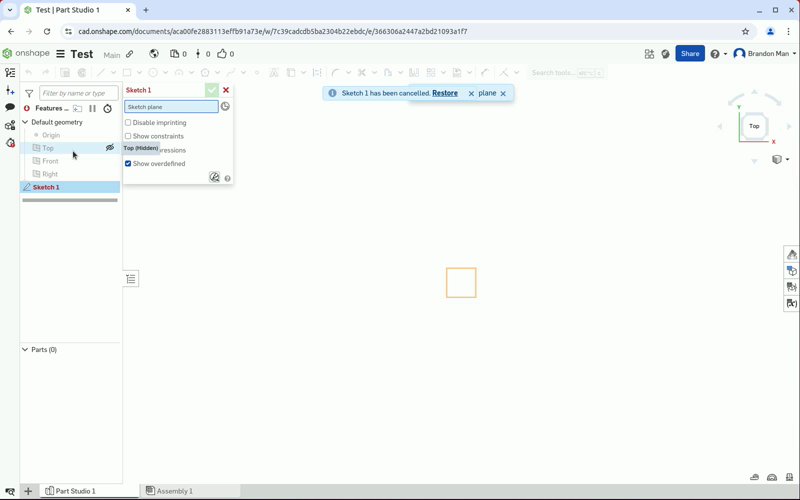
click(73, 150)
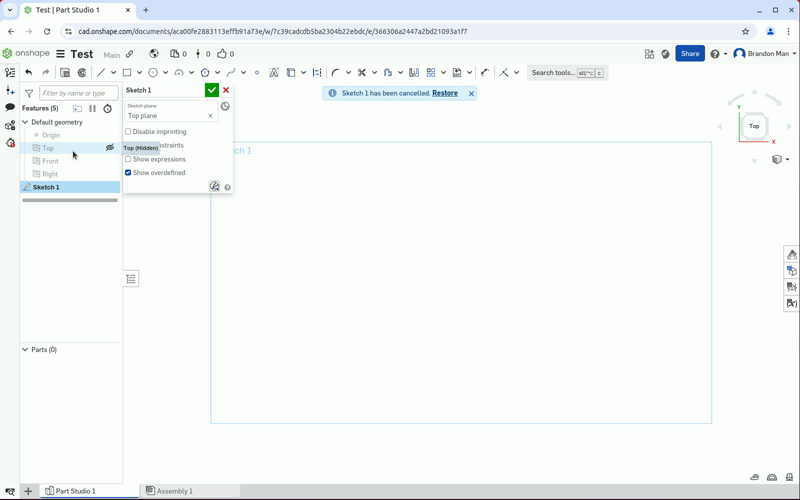
mouse_move(73, 352)
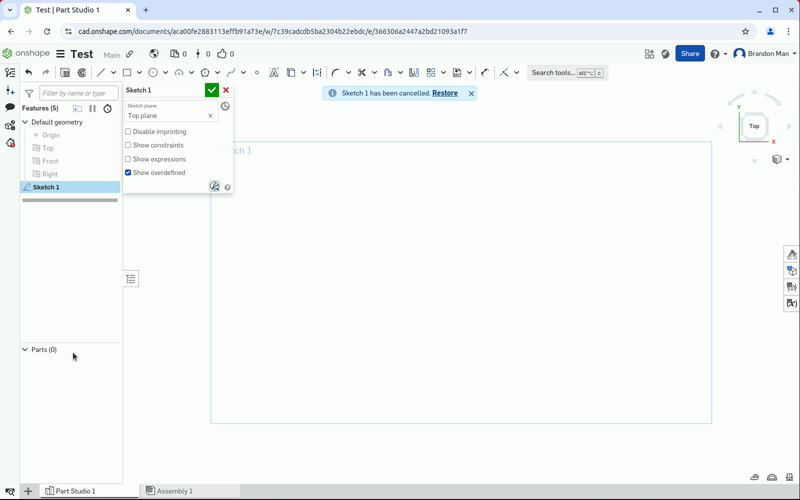
key(y)
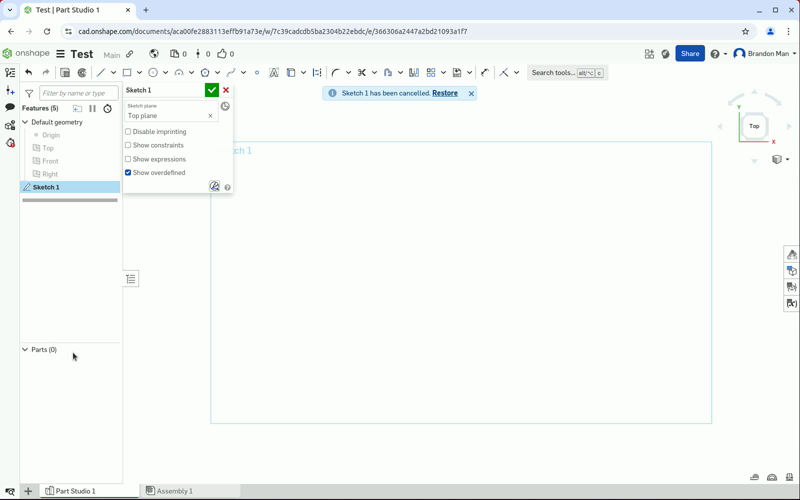
key(c)
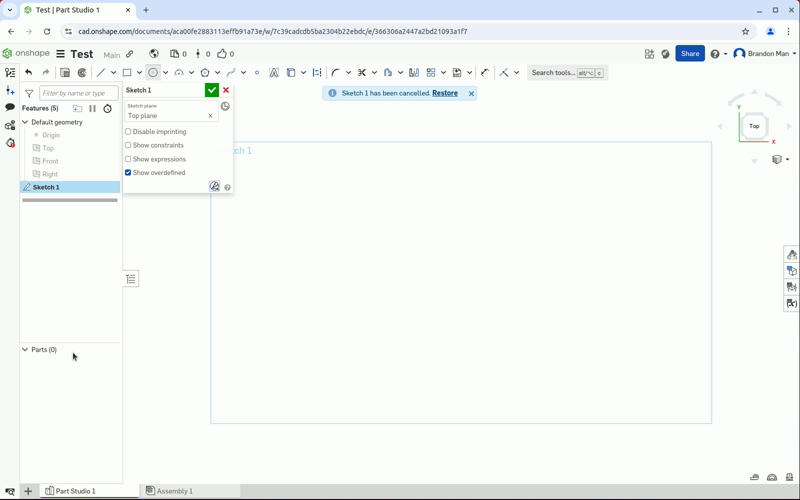
key_down(shift)
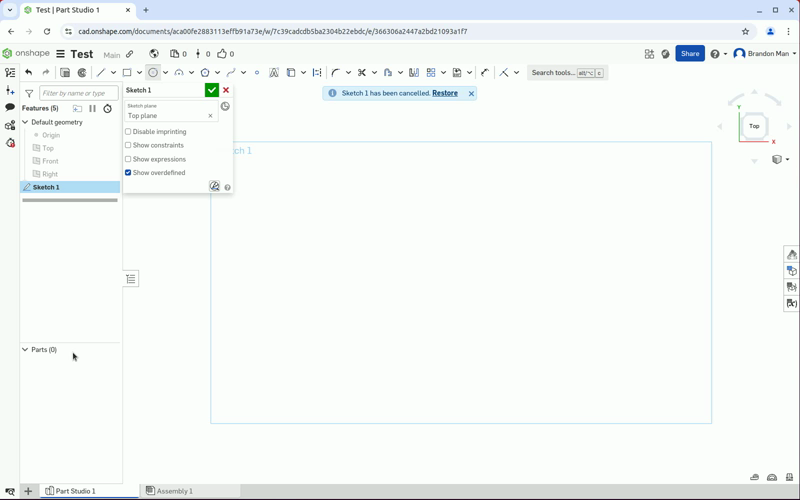
mouse_move(461, 282)
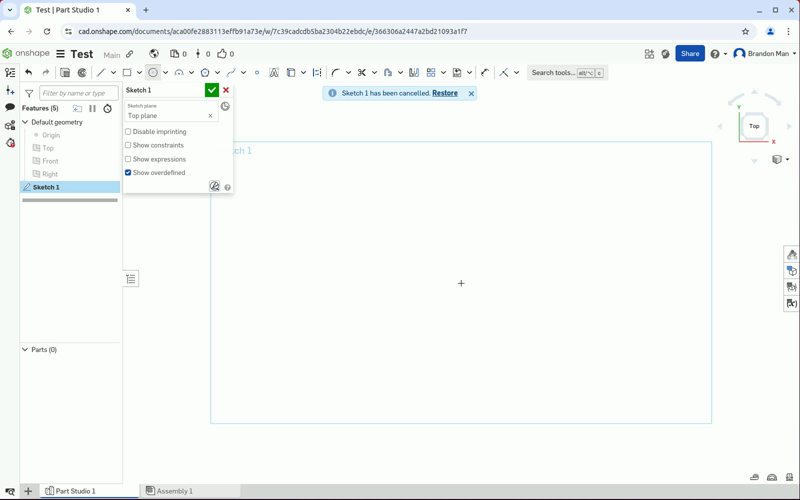
click(461, 282)
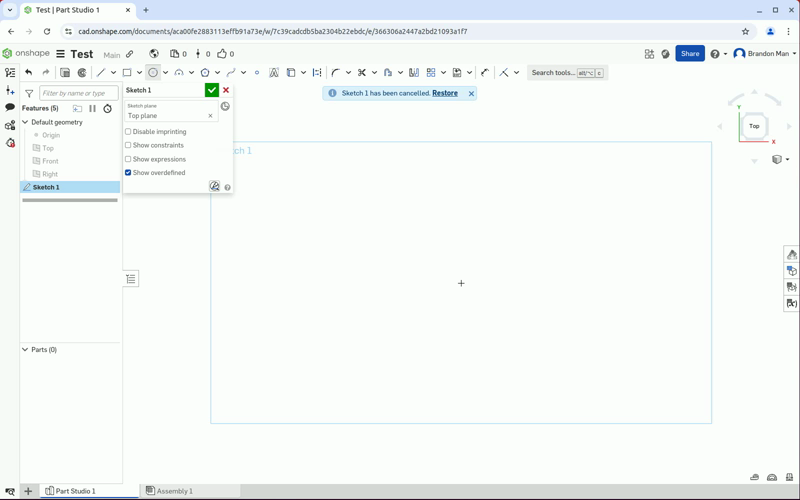
key_up(shift)
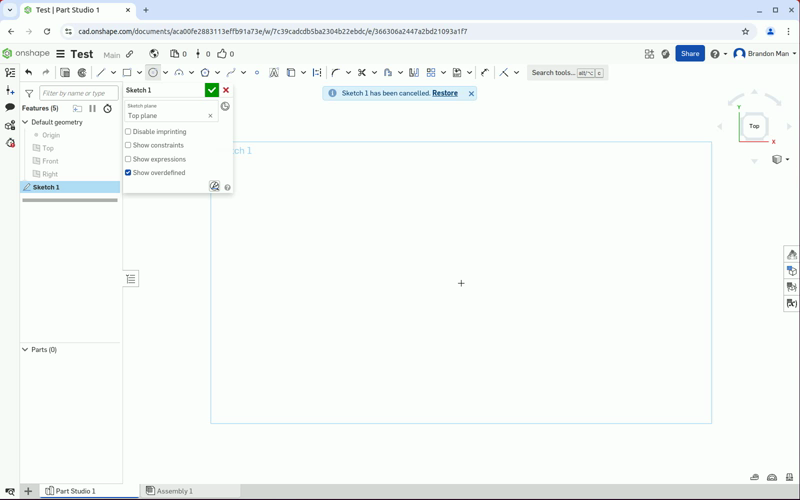
mouse_move(493, 282)
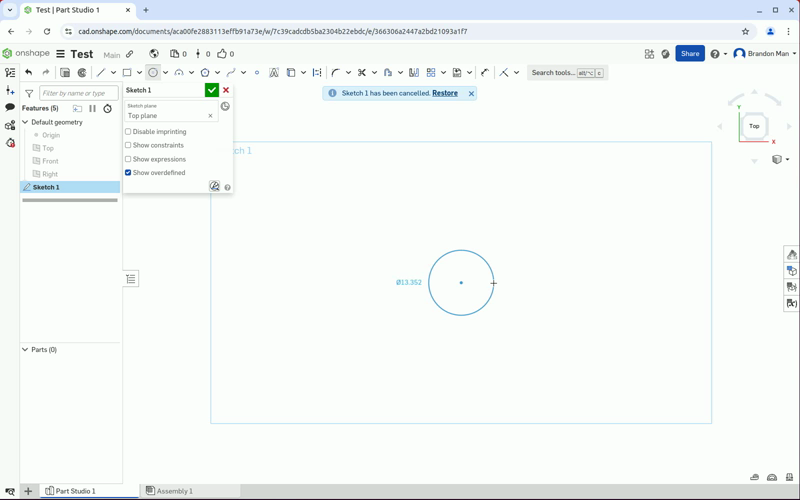
click(493, 282)
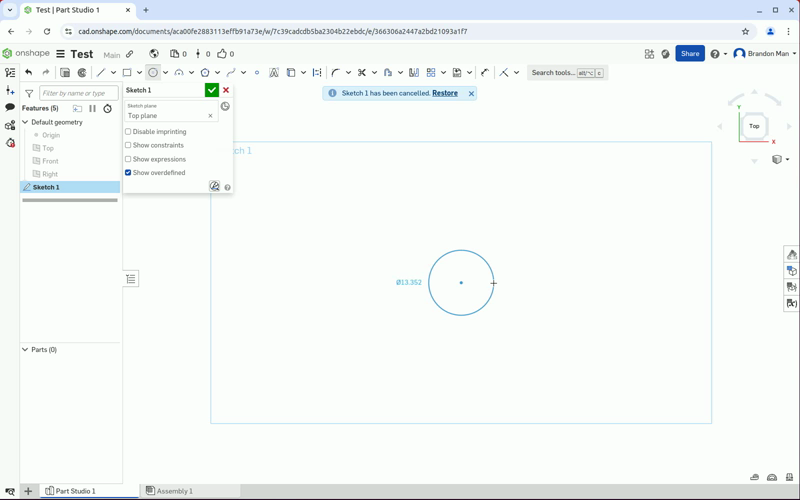
key(esc)
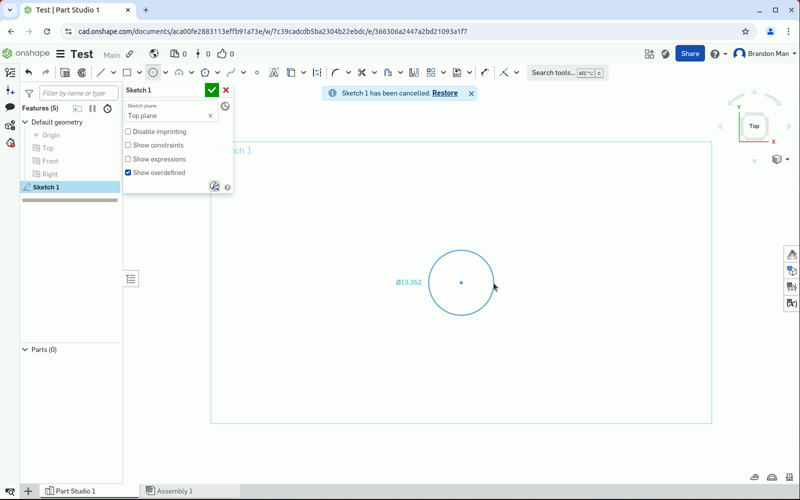
mouse_move(480, 279)
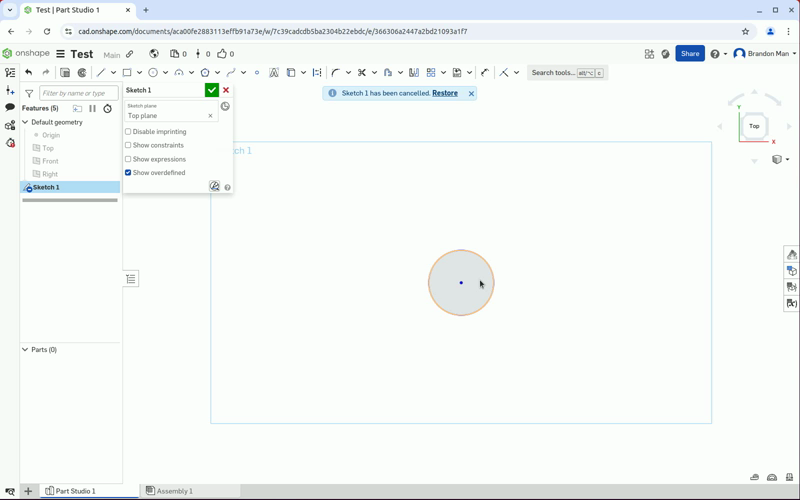
click(480, 279)
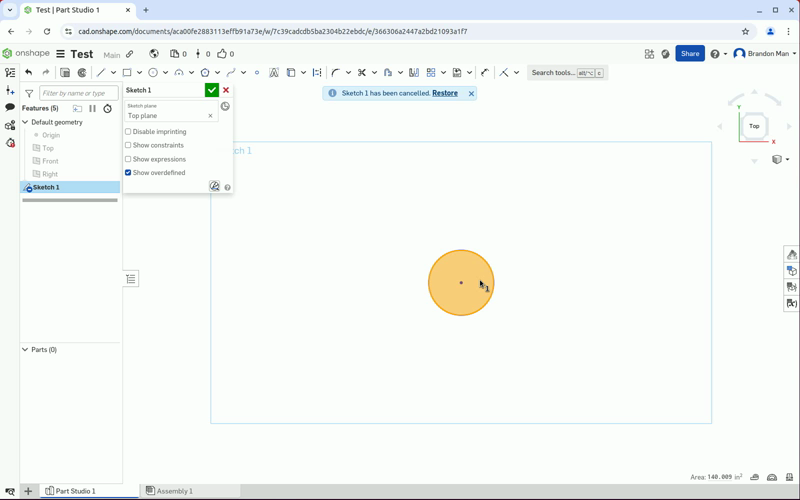
mouse_move(73, 352)
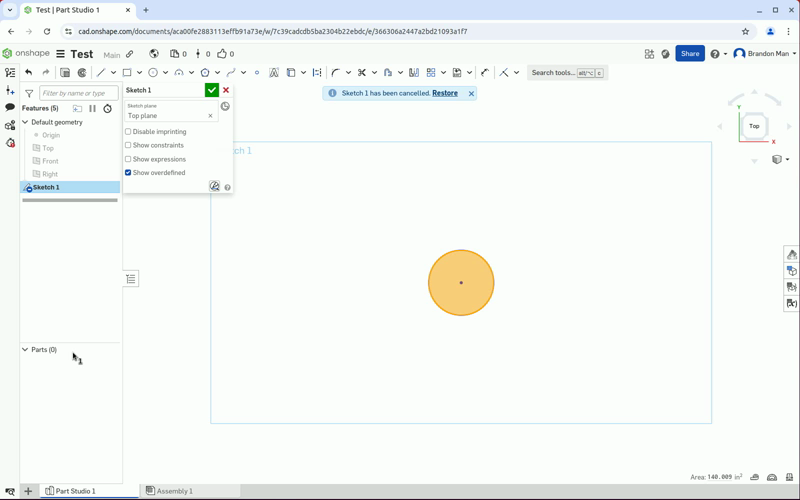
key(shift+y)
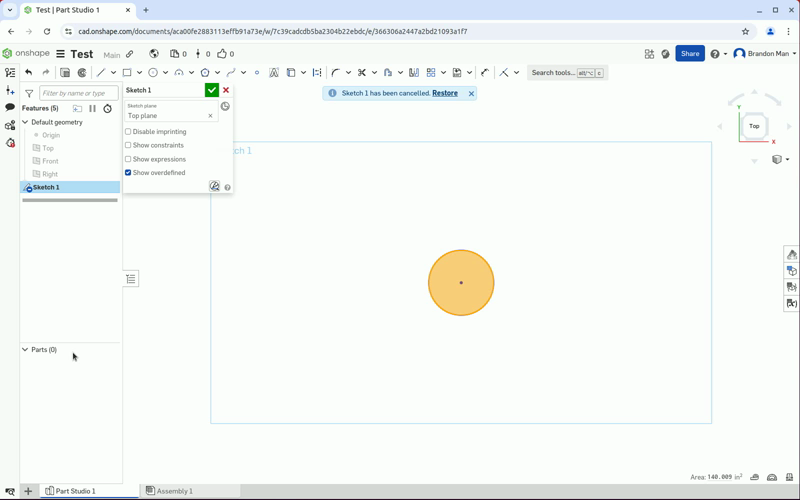
key(shift+e)
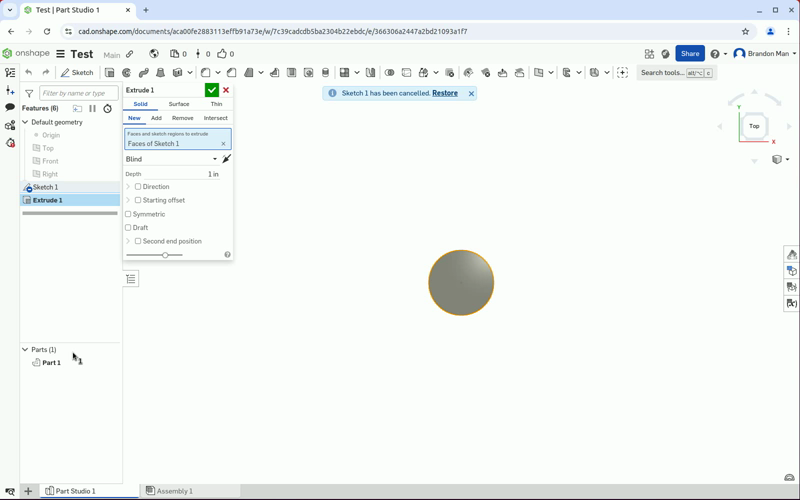
mouse_move(143, 106)
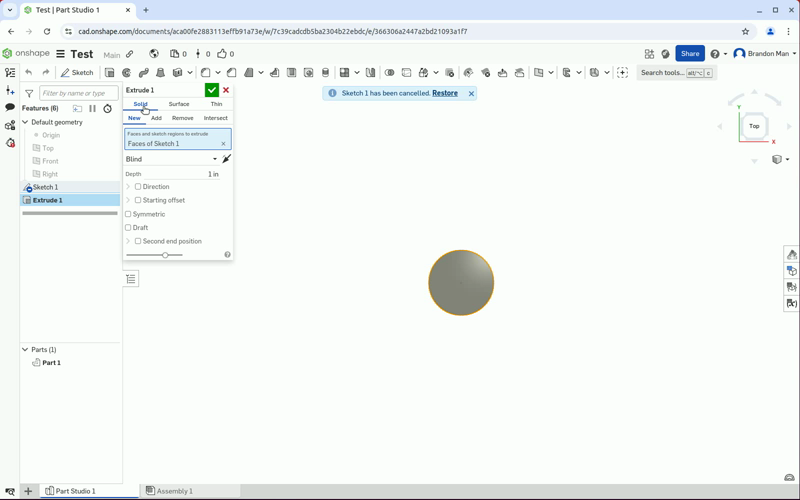
click(143, 106)
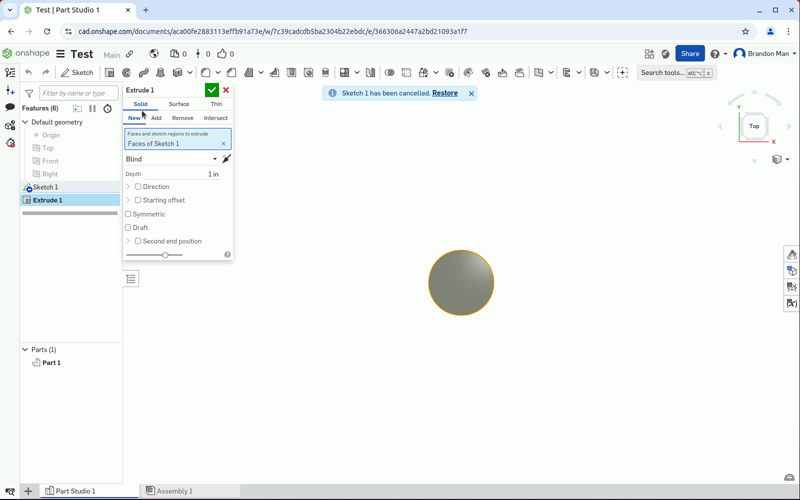
mouse_move(137, 120)
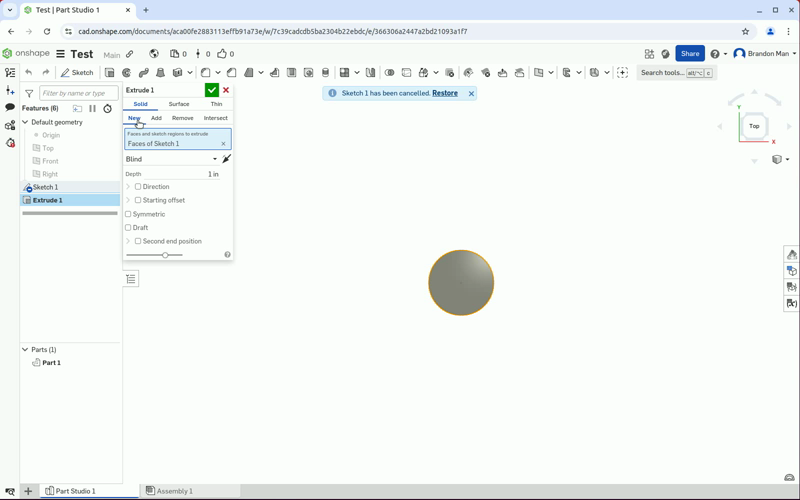
click(137, 120)
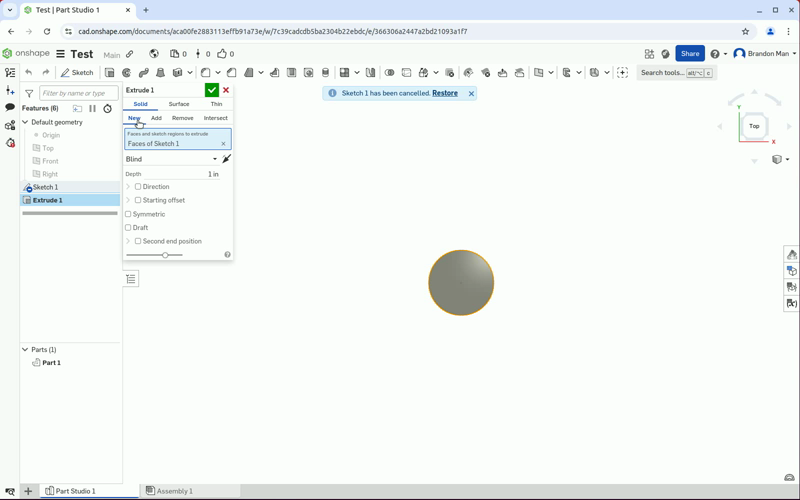
key(tab, 4)
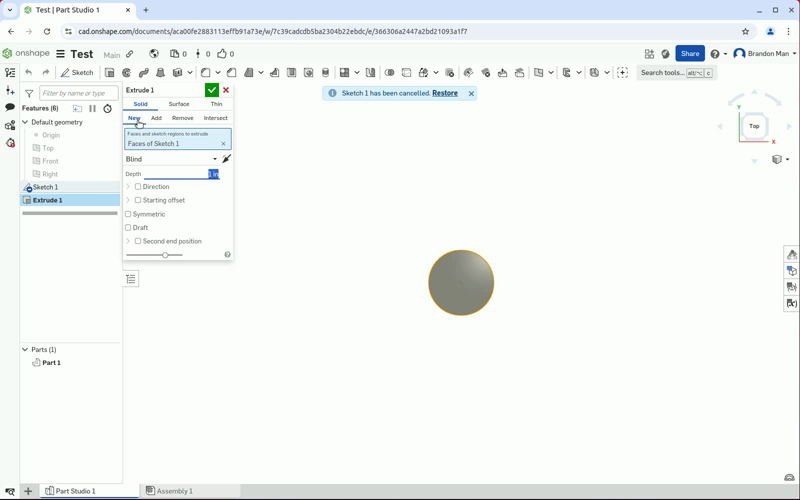
text(6.74)
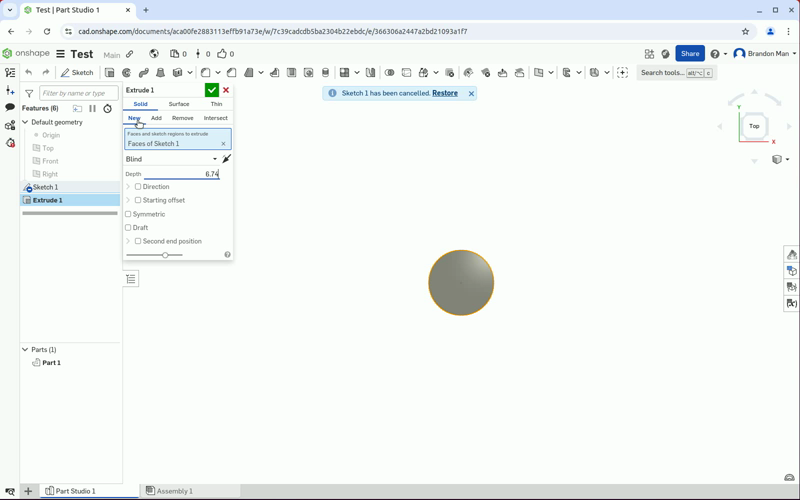
key(enter)
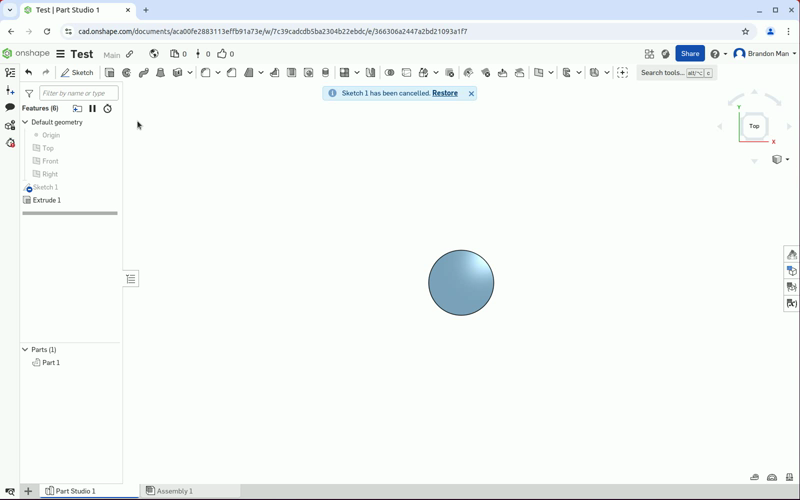
key(shift+h)
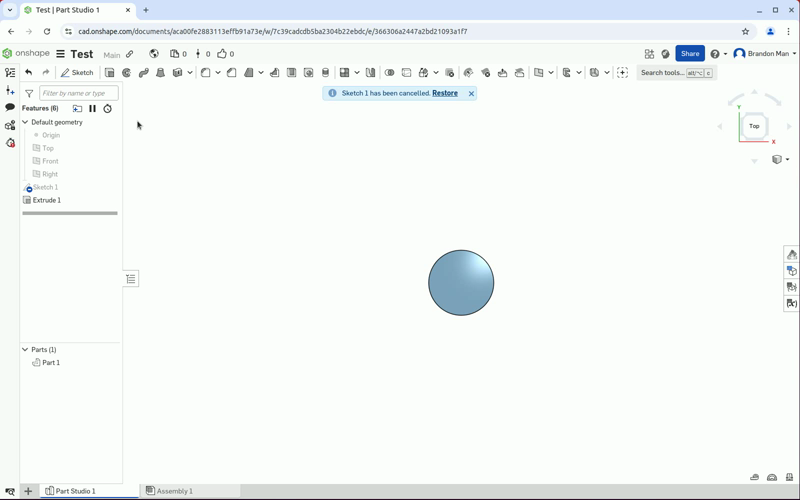
key(shift+h)
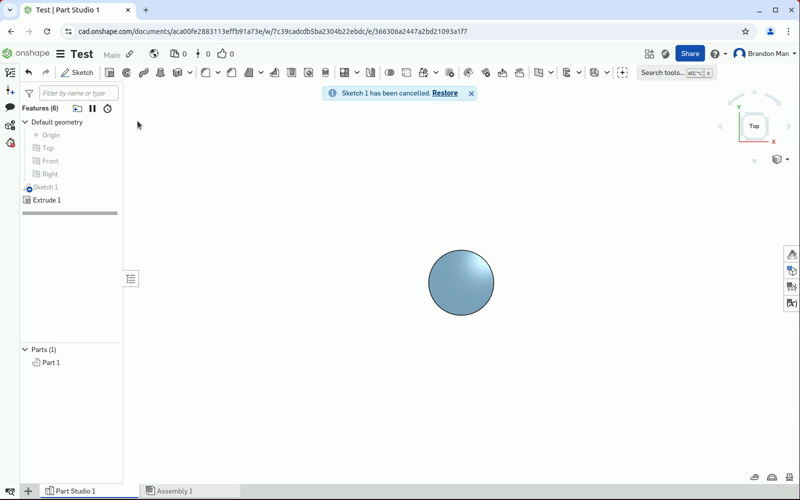
mouse_move(73, 189)
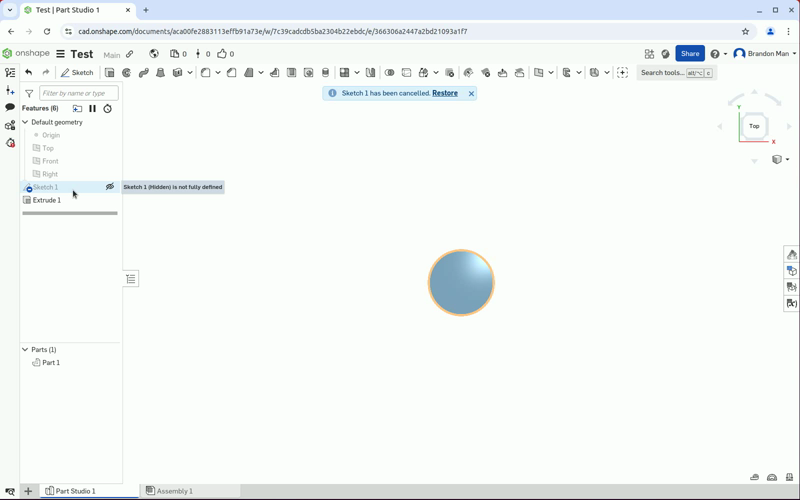
click(73, 189)
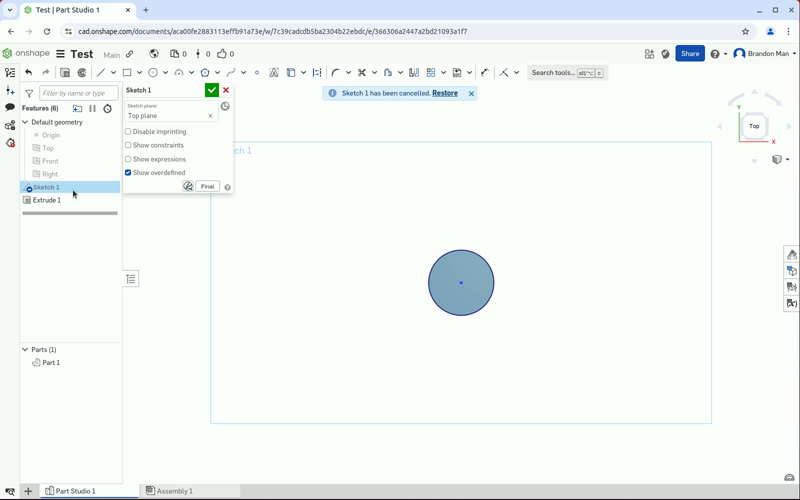
mouse_move(229, 92)
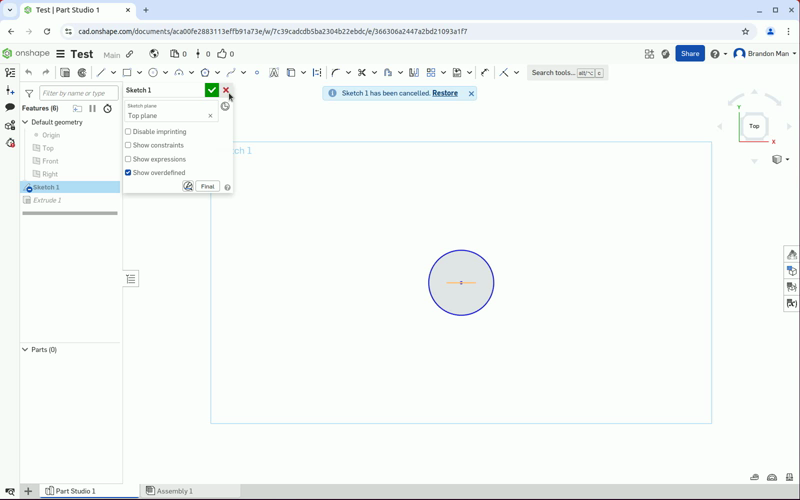
click(229, 92)
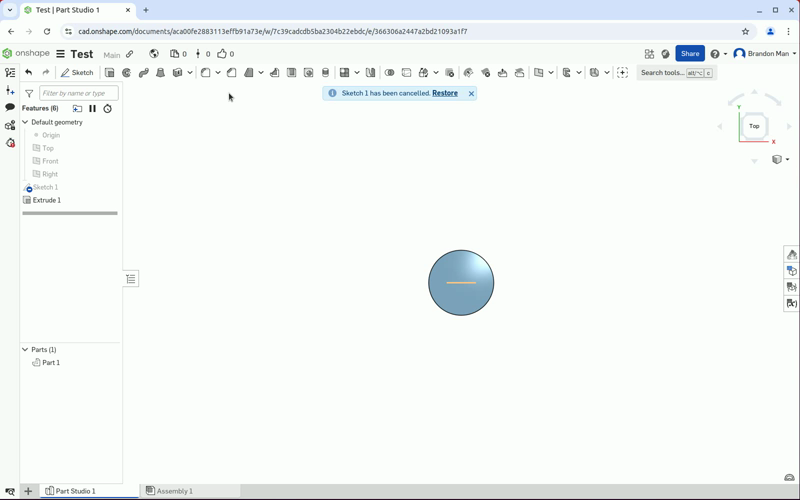
mouse_move(541, 75)
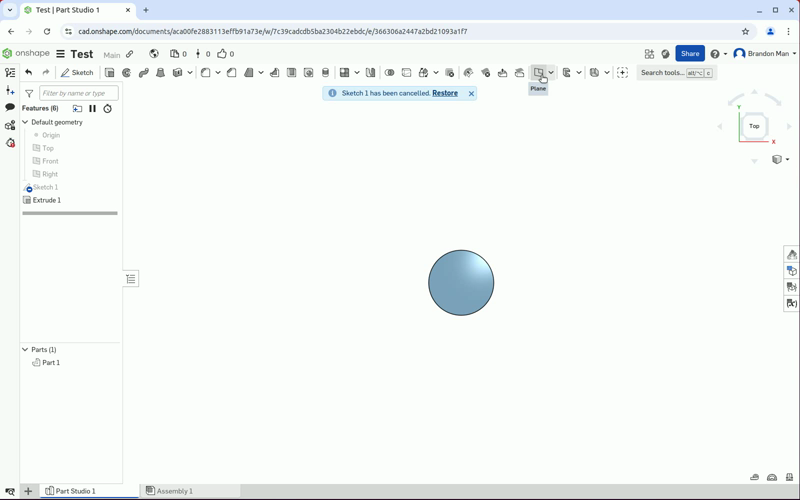
click(541, 75)
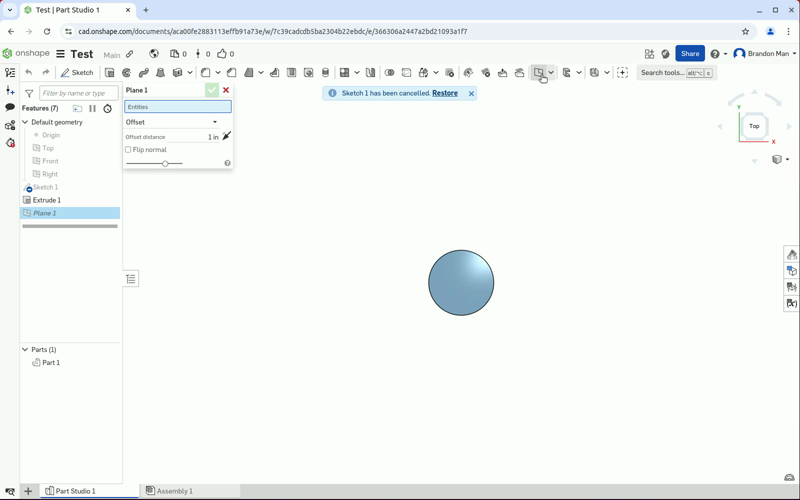
mouse_move(73, 150)
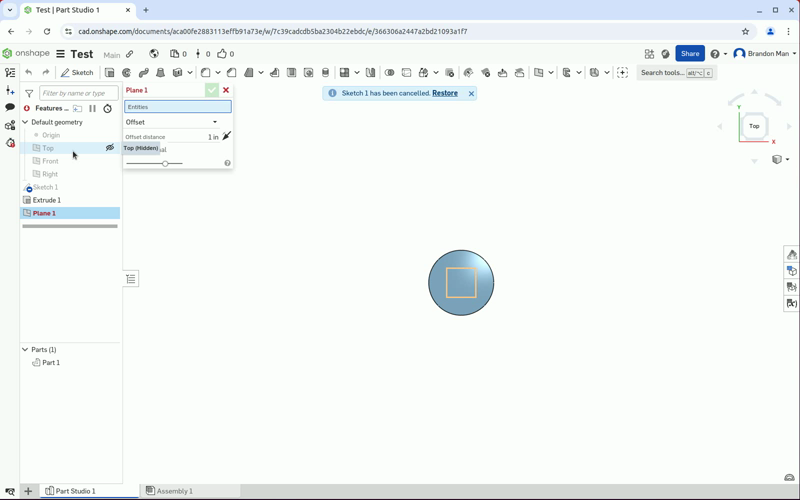
click(73, 150)
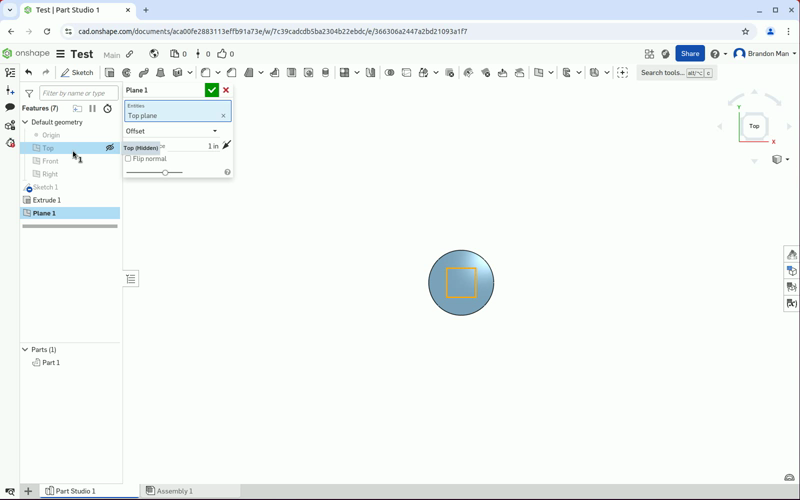
key(tab, 2)
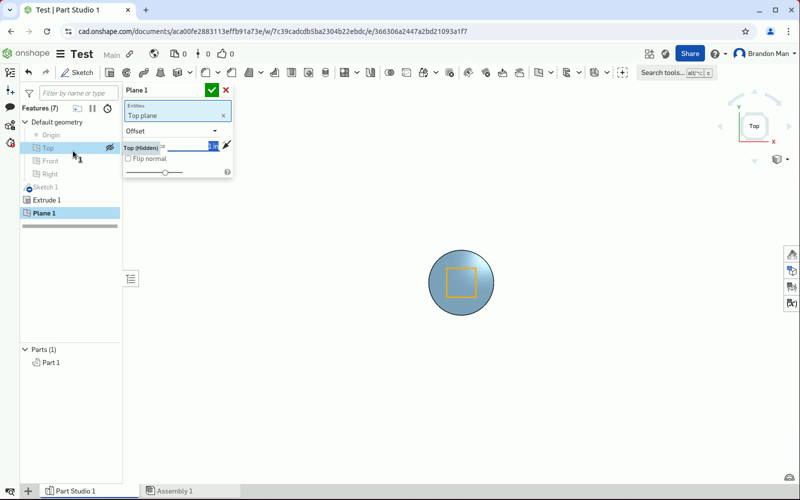
text(6.748)
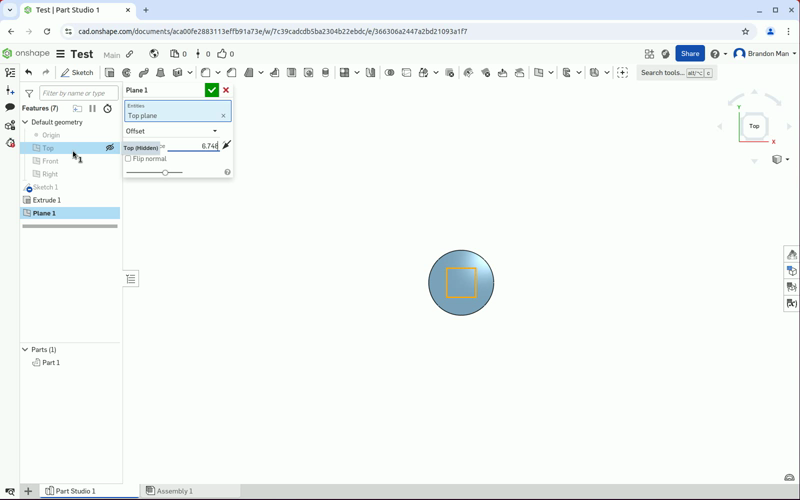
key(enter, 2)
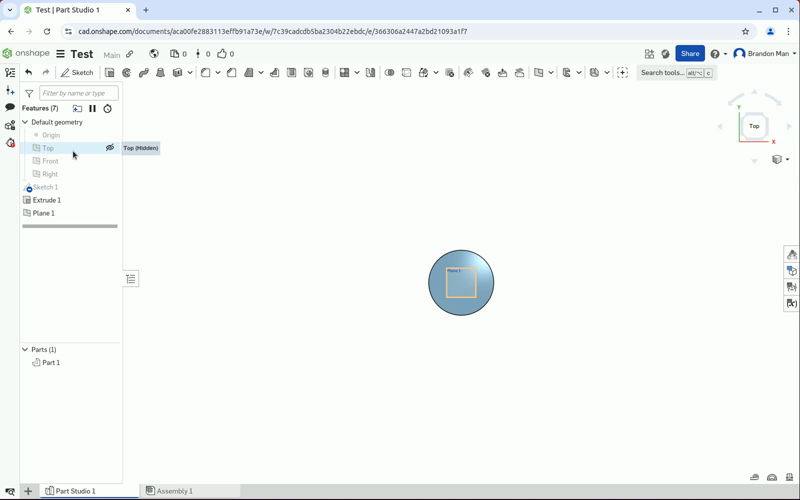
key(shift+s)
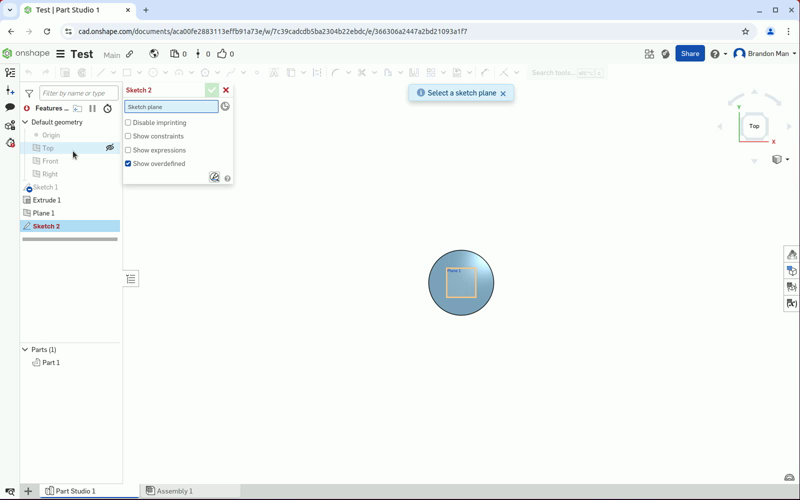
mouse_move(73, 215)
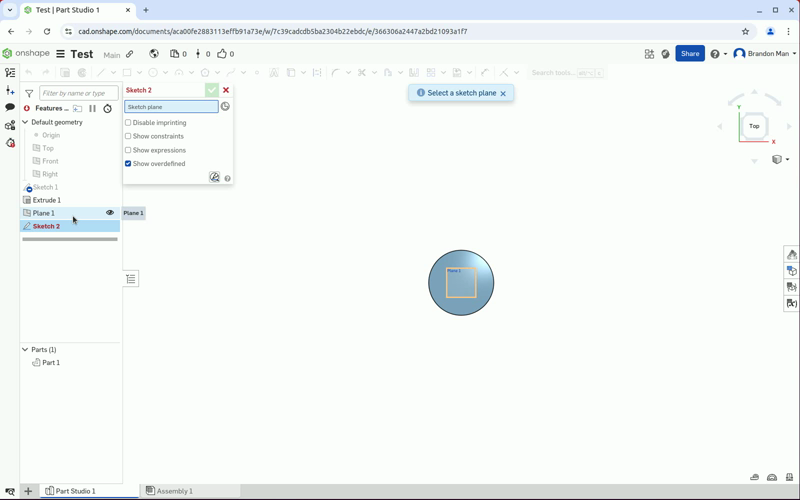
click(73, 215)
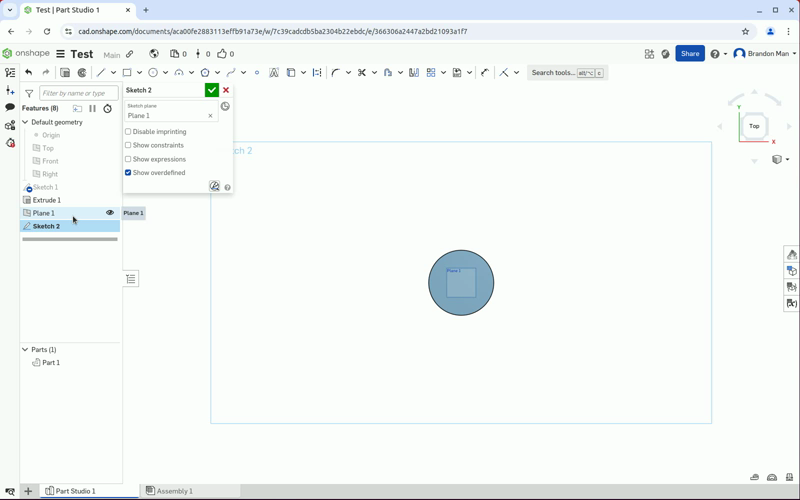
mouse_move(73, 352)
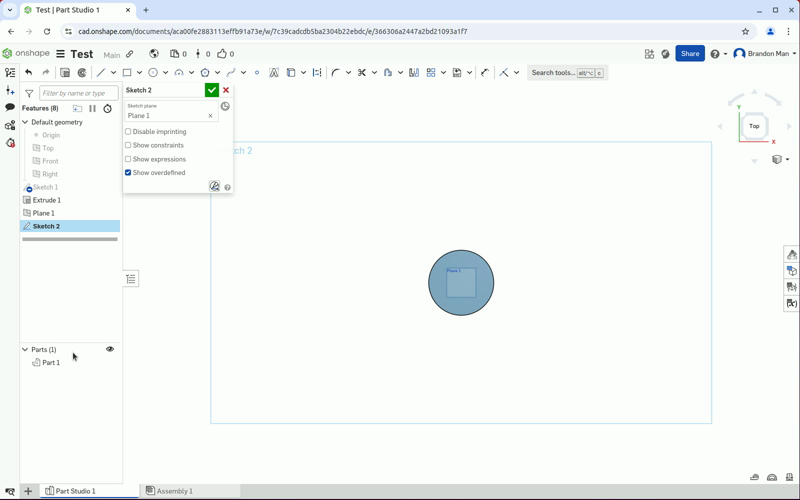
key(y)
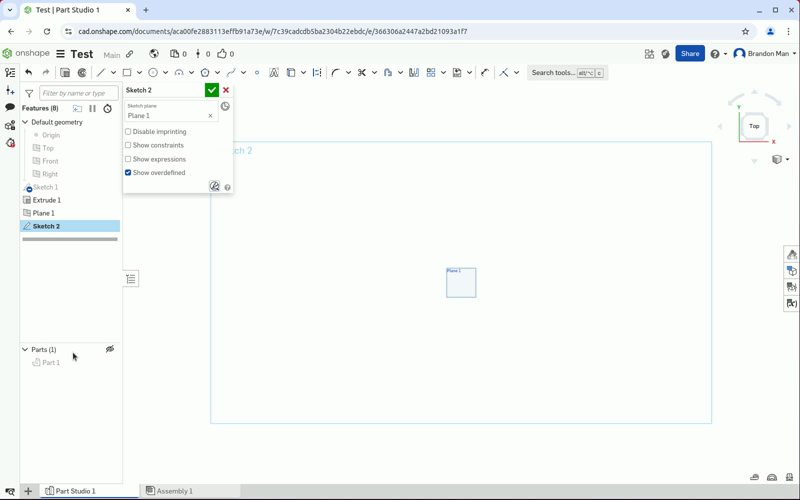
key(c)
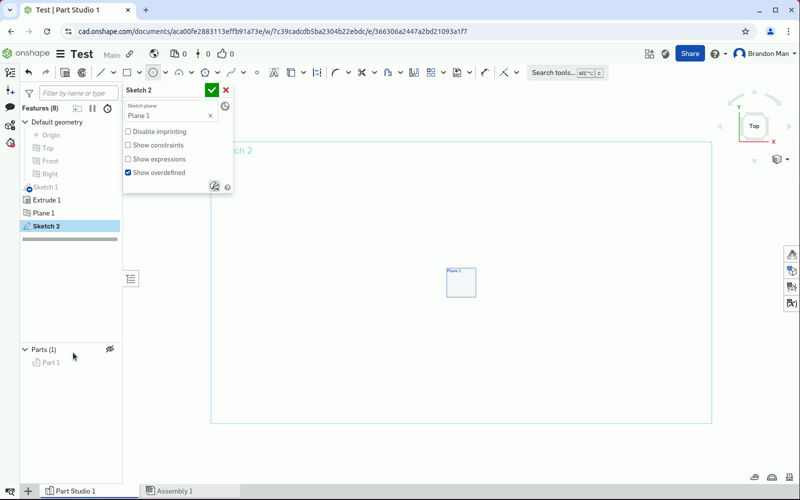
key_down(shift)
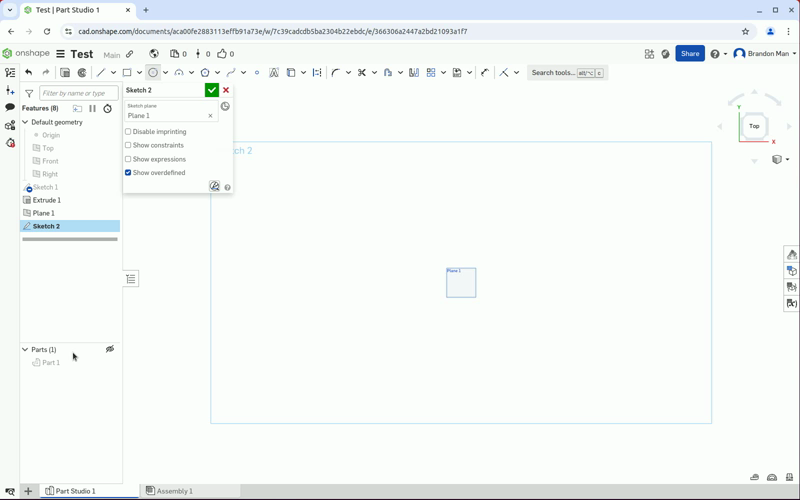
mouse_move(460, 282)
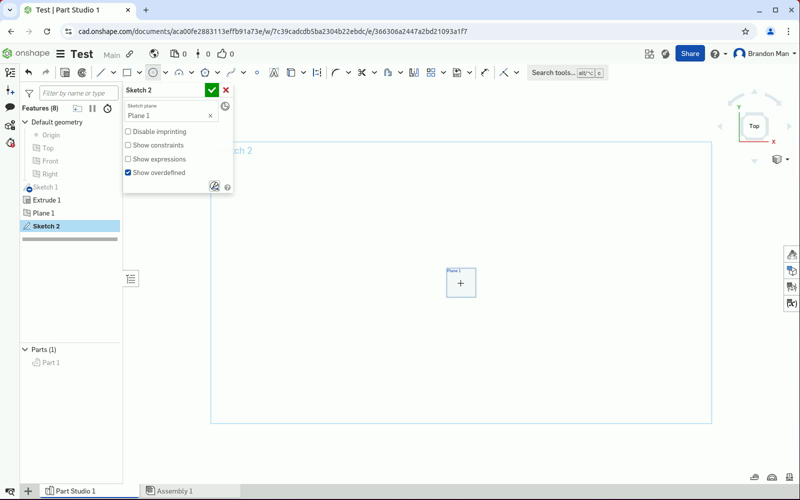
click(460, 282)
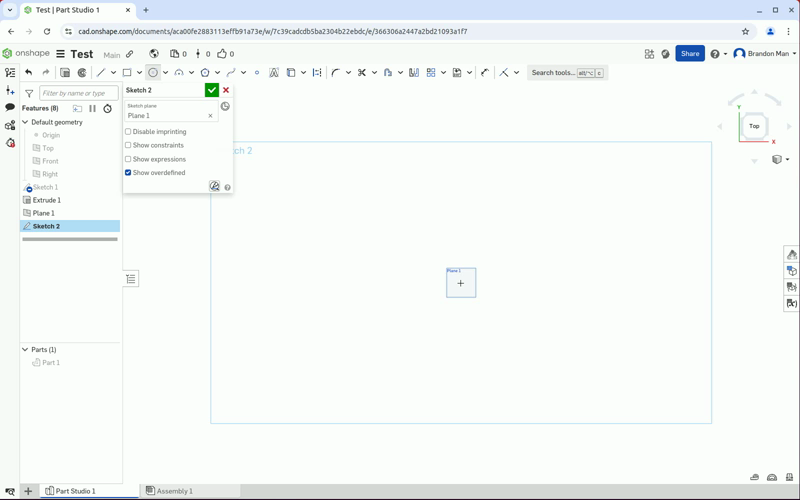
key_up(shift)
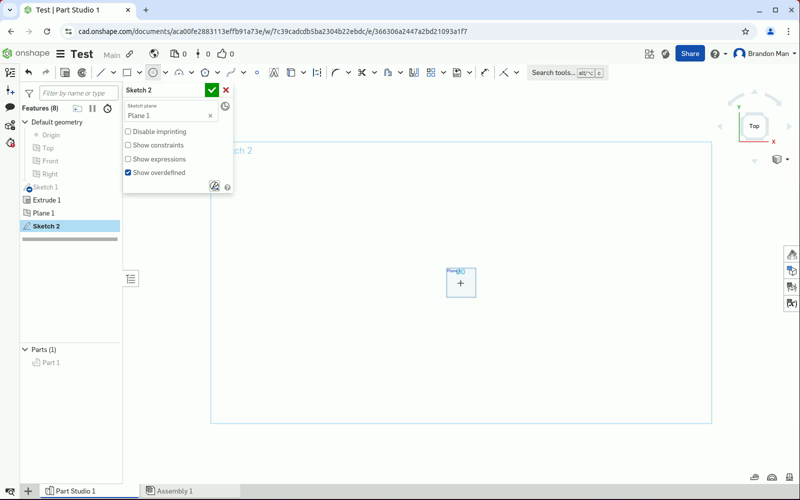
mouse_move(484, 282)
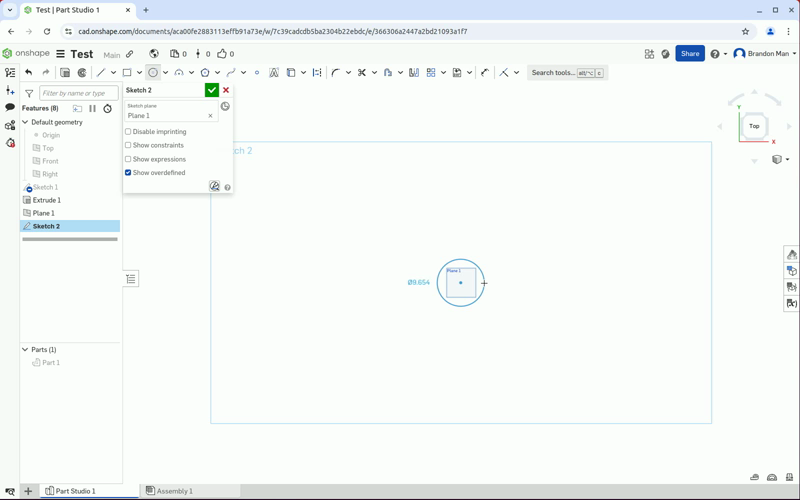
click(484, 282)
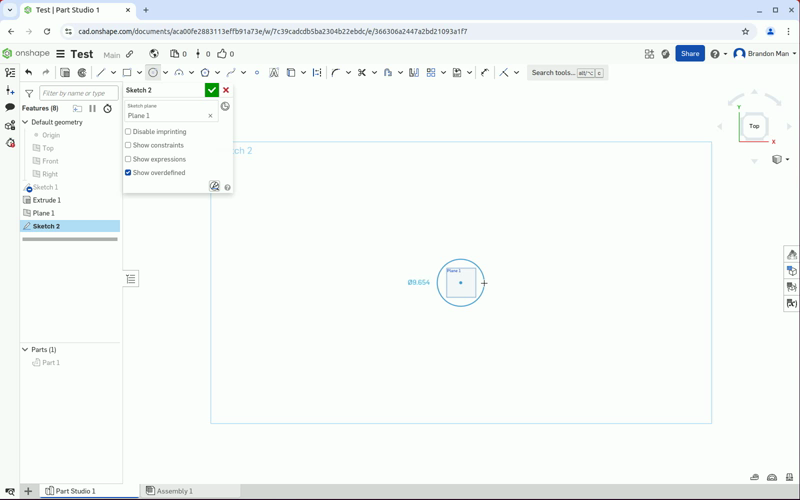
key(esc)
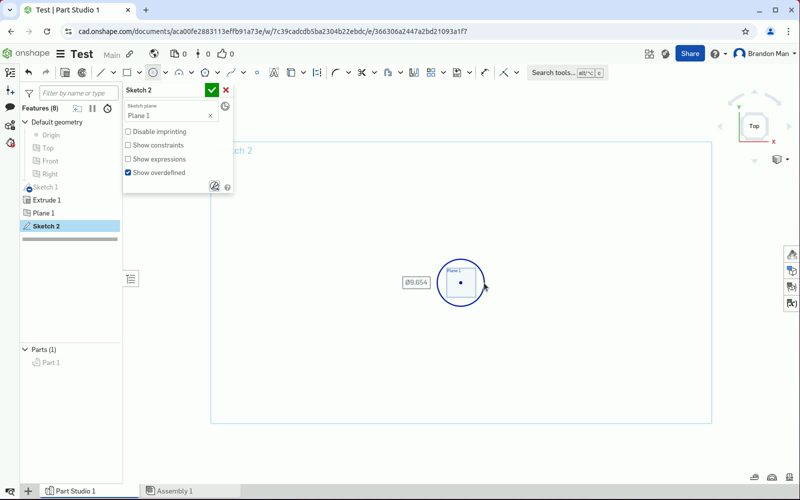
mouse_move(476, 291)
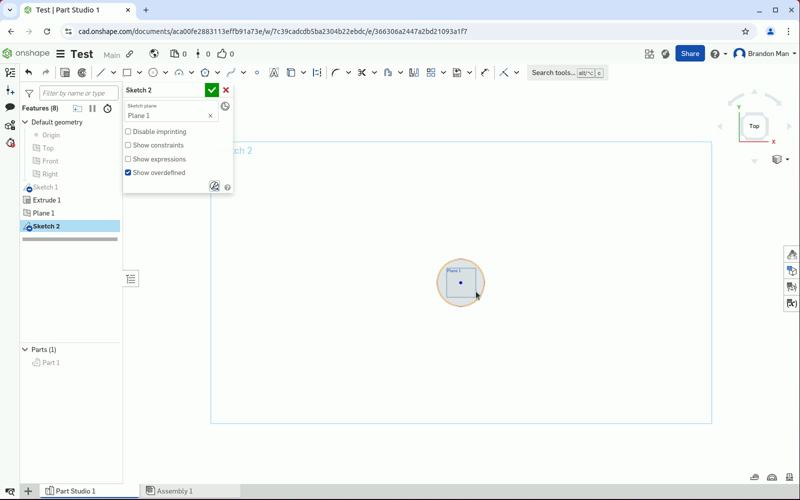
scroll(6)
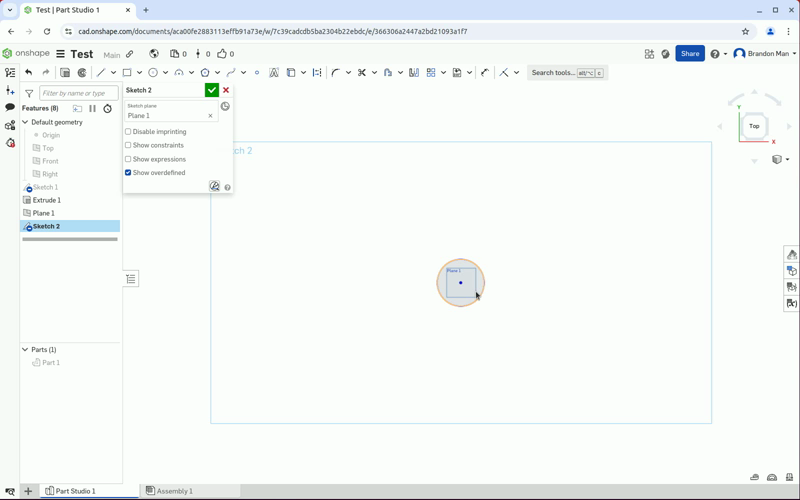
scroll(6)
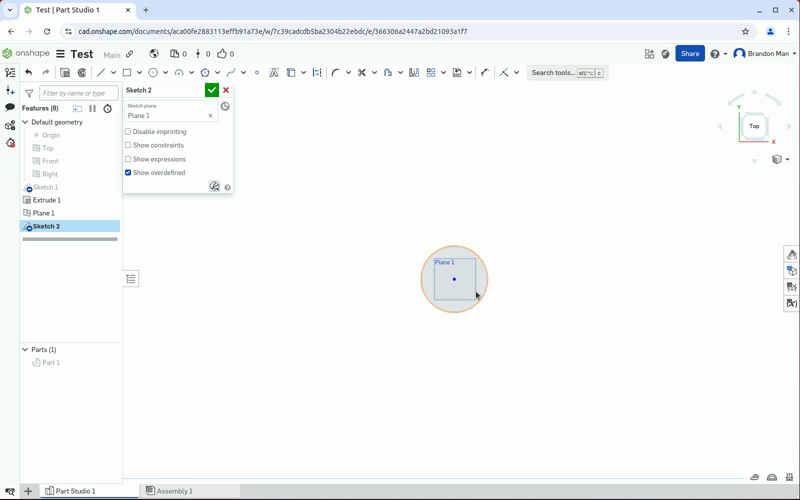
scroll(6)
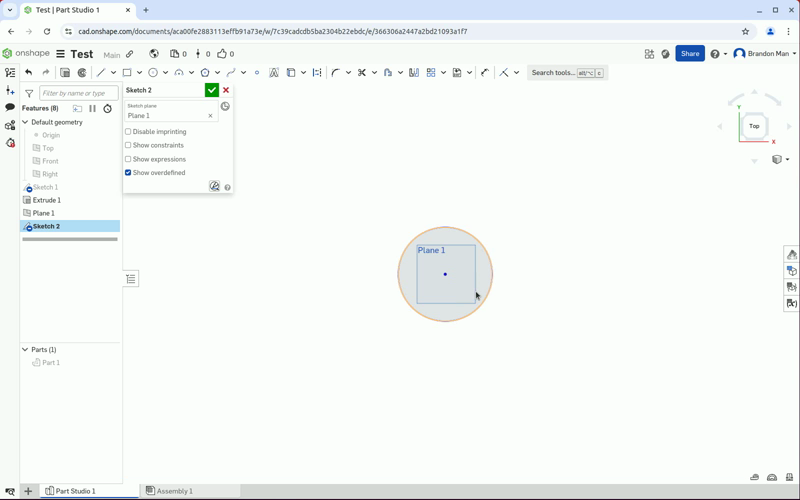
scroll(6)
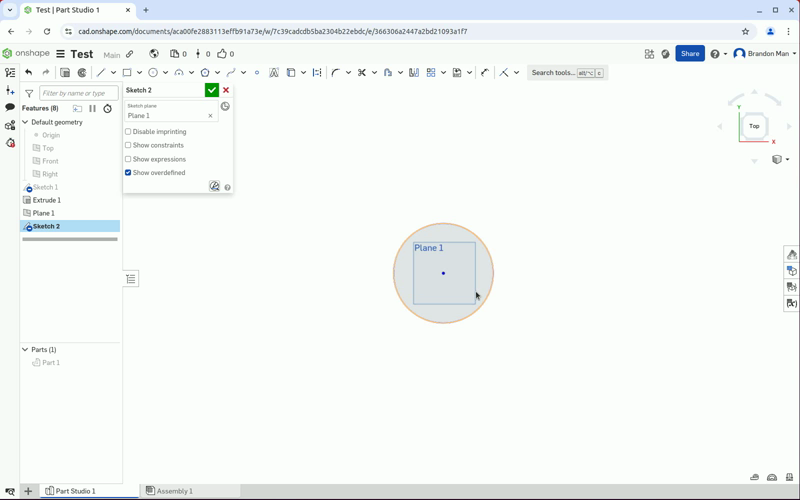
scroll(6)
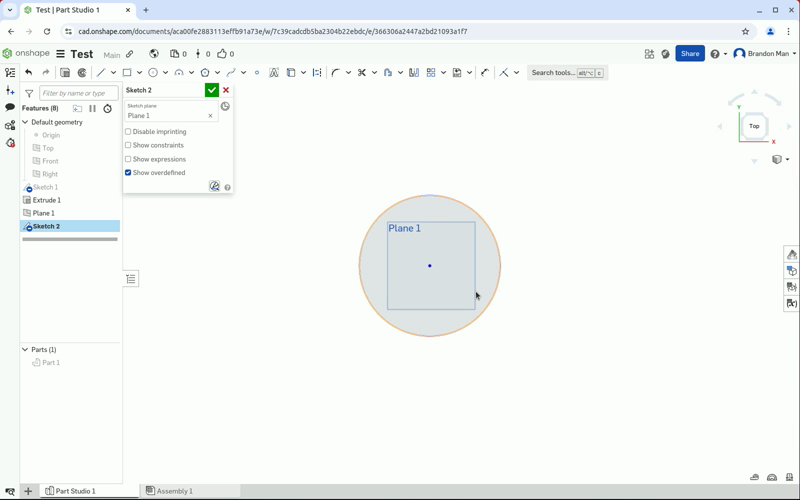
scroll(6)
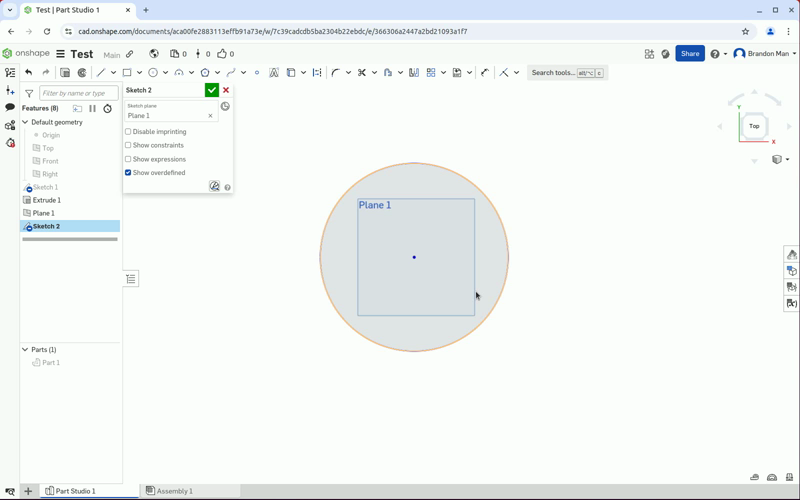
scroll(6)
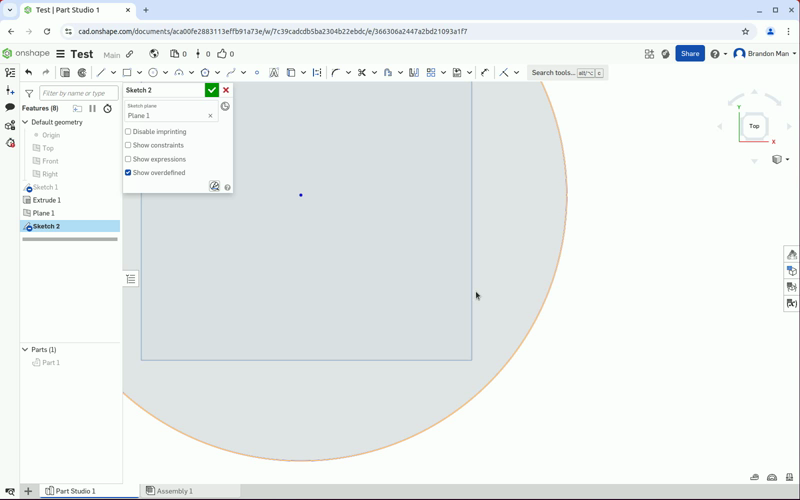
click(476, 291)
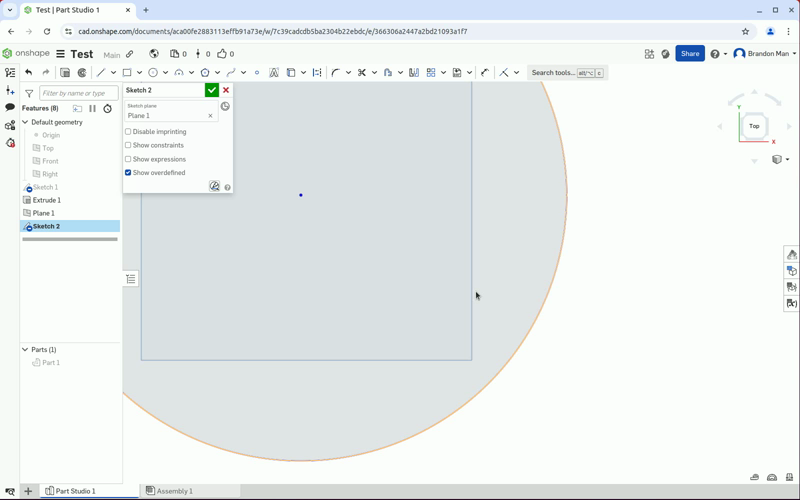
scroll(-6)
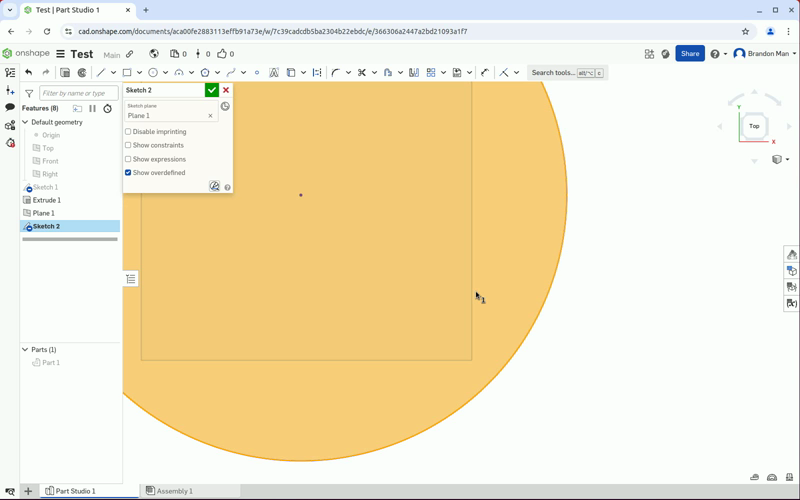
scroll(-6)
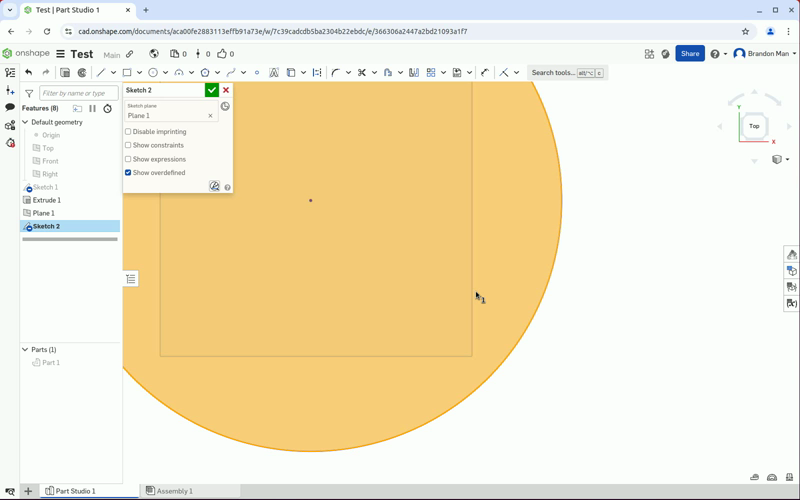
scroll(-6)
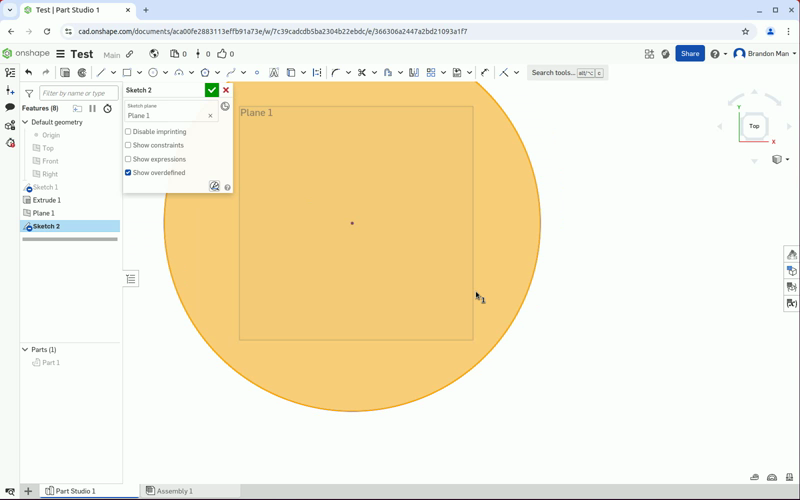
scroll(-6)
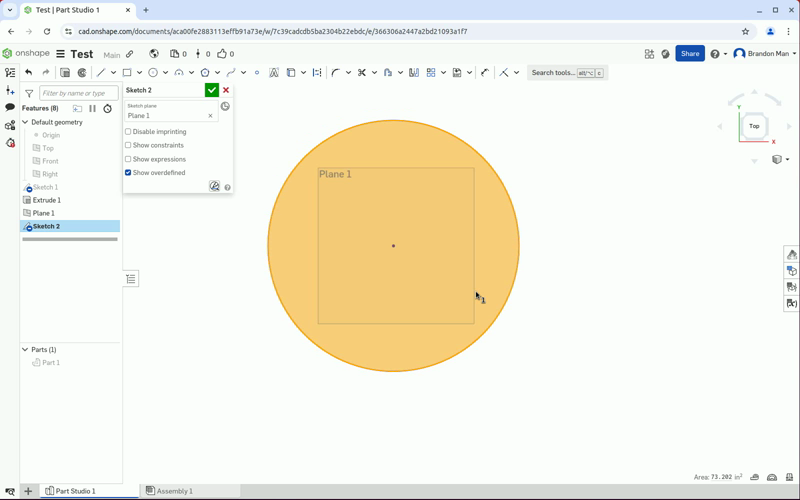
scroll(-6)
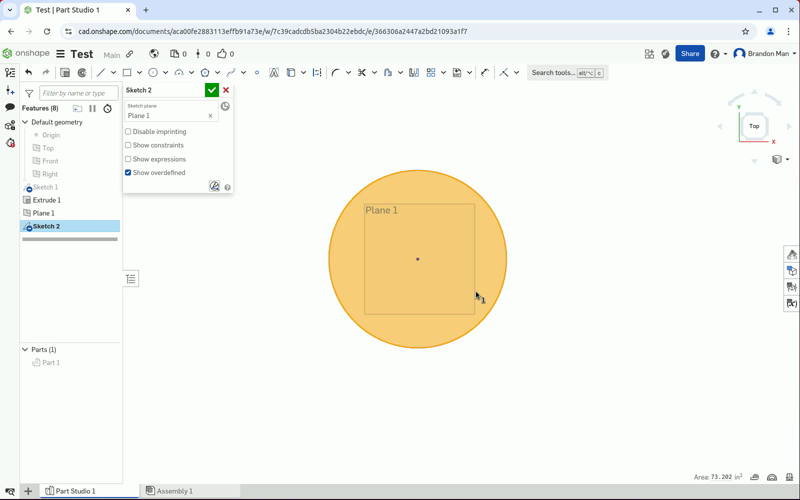
scroll(-6)
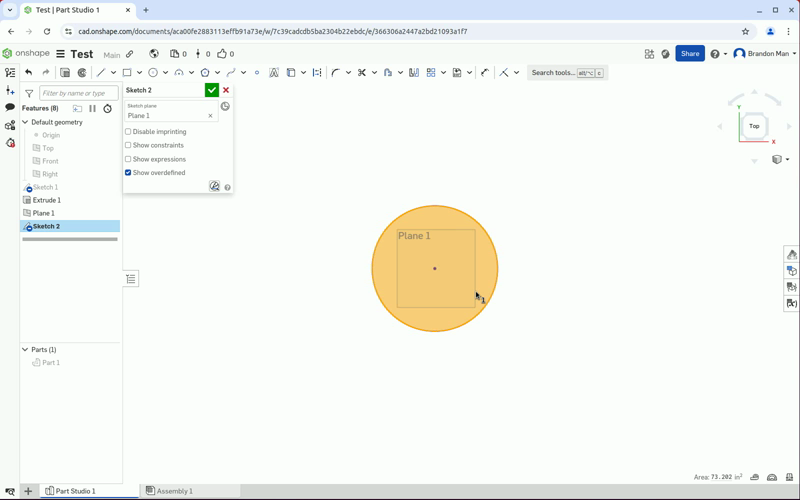
scroll(-6)
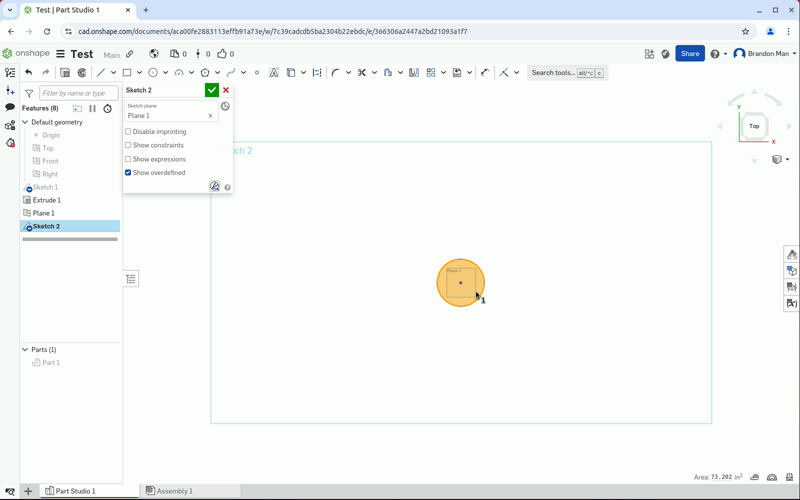
mouse_move(73, 352)
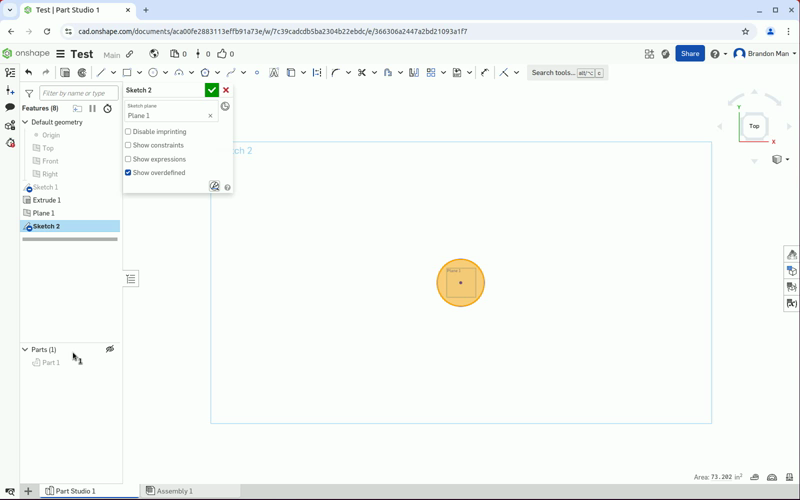
key(shift+y)
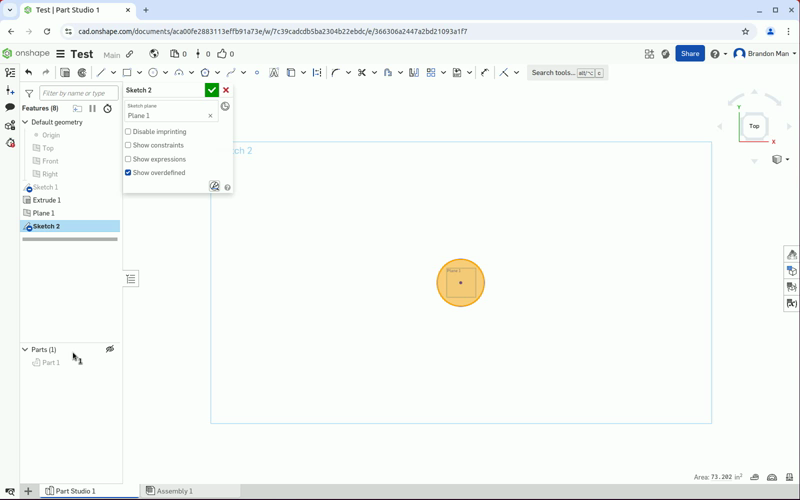
key(shift+e)
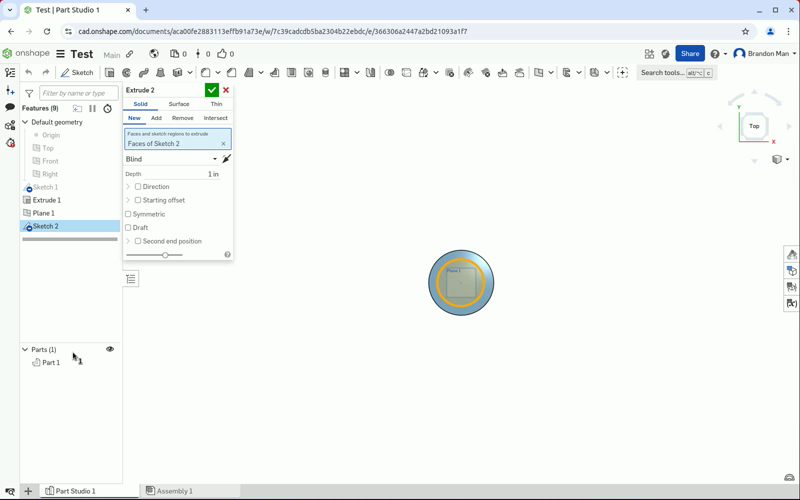
mouse_move(143, 106)
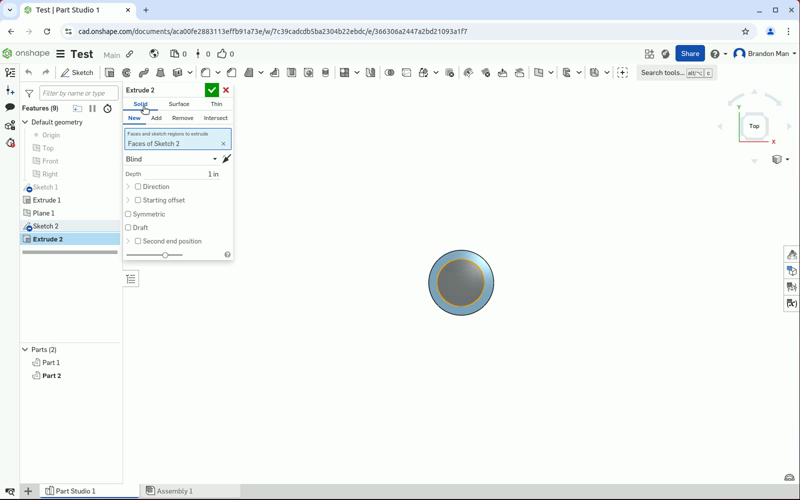
click(143, 106)
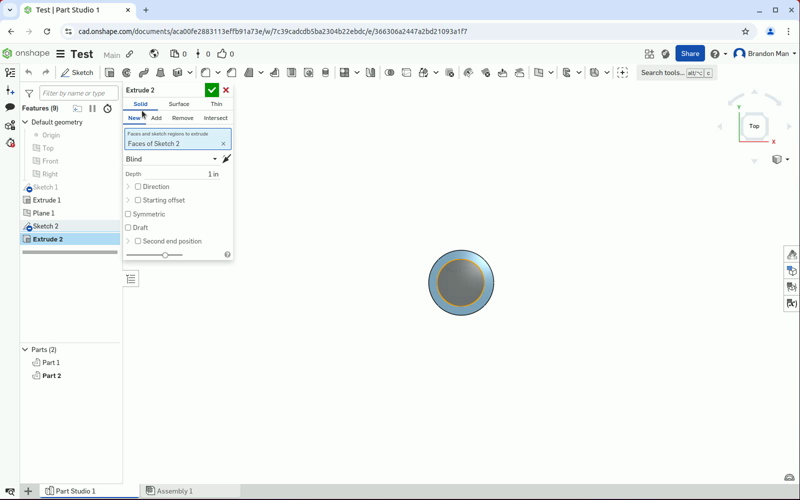
mouse_move(137, 120)
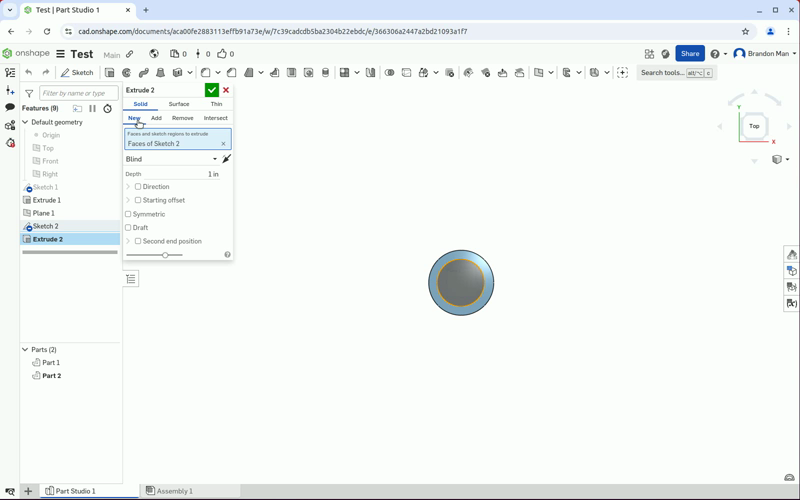
click(137, 120)
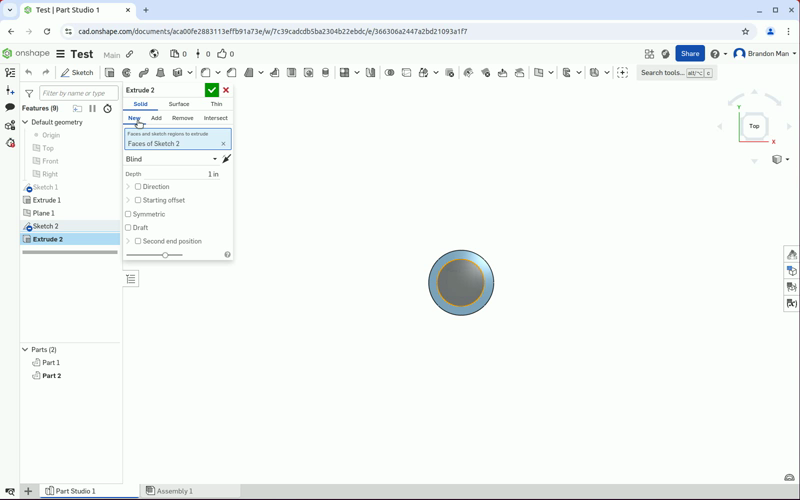
key(tab, 4)
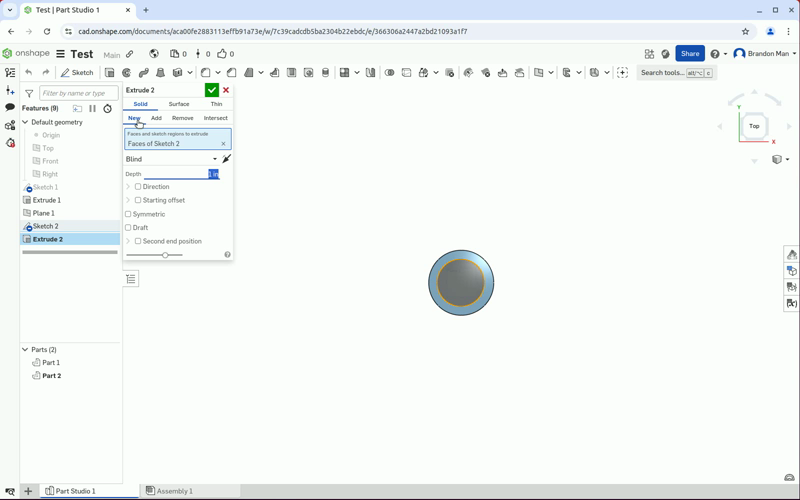
text(16.368)
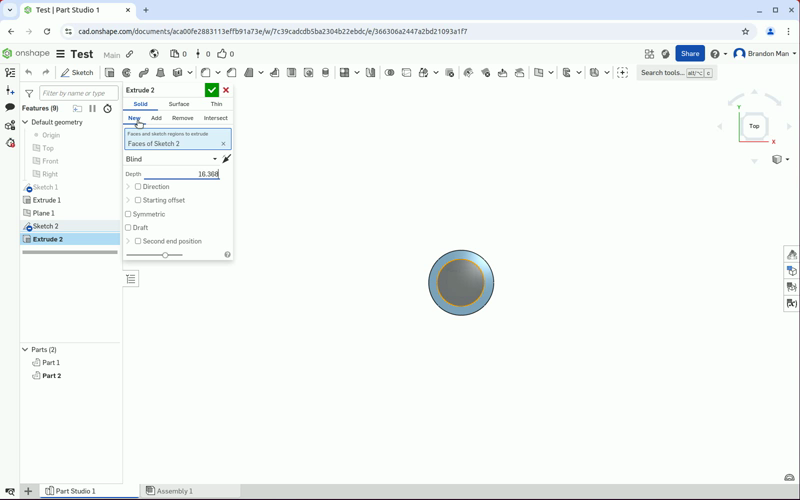
key(enter)
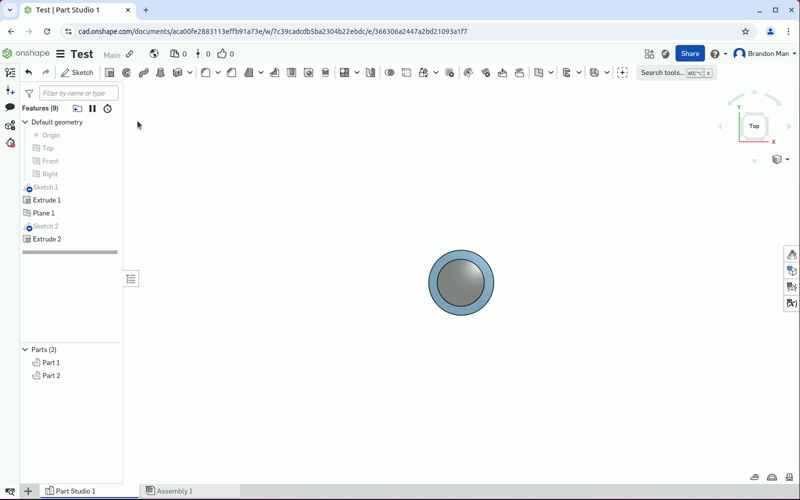
key(shift+h)
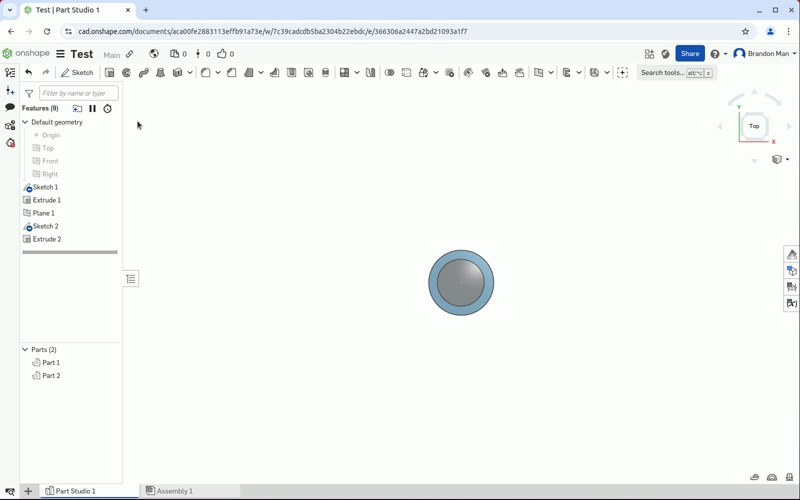
key(shift+h)
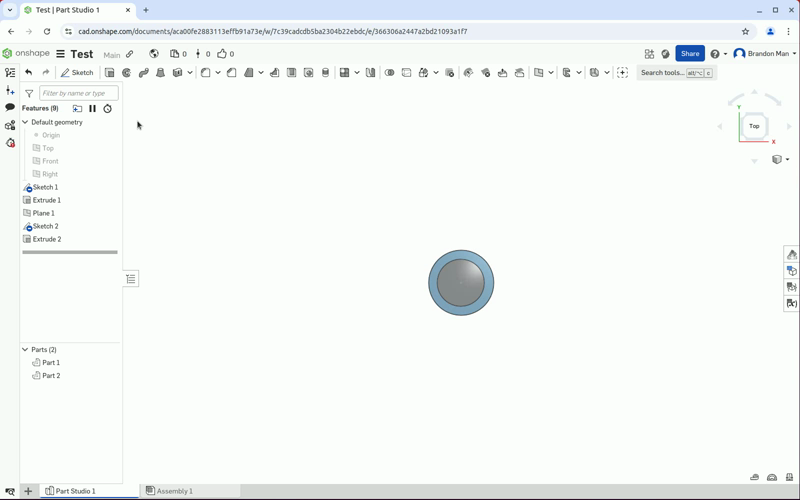
key(shift+7)
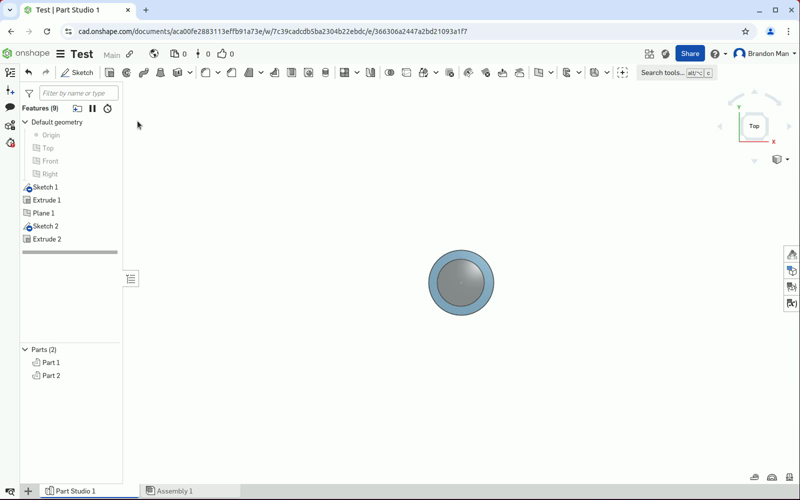
key(up, 3)
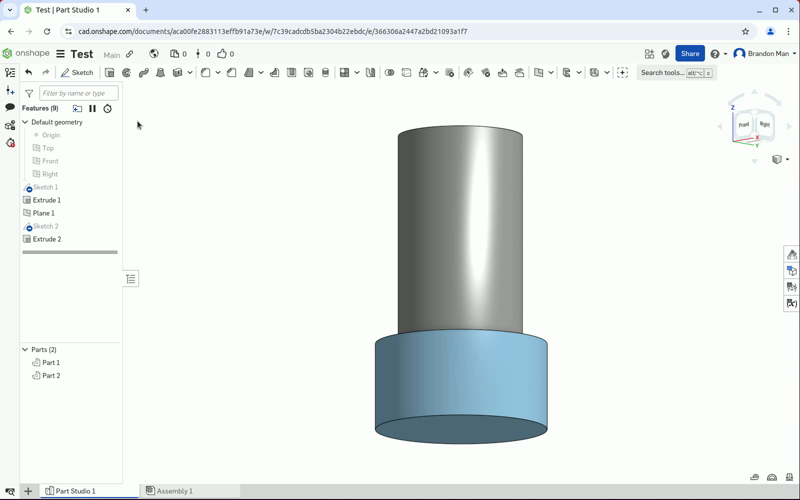
key(left, 3)
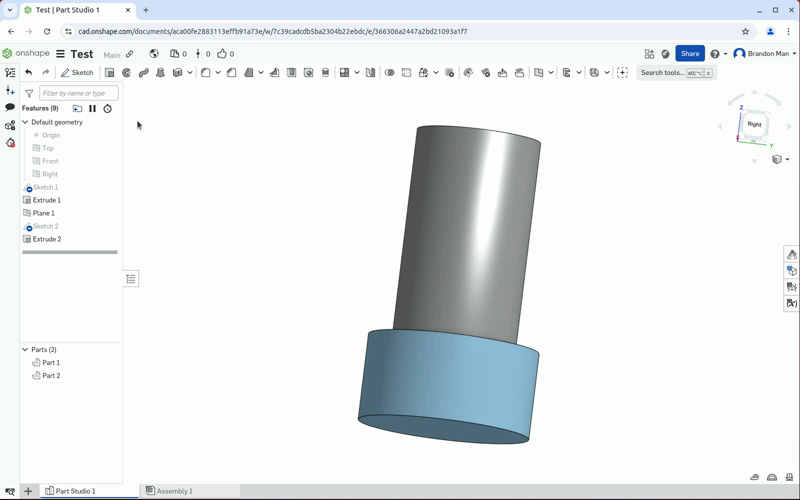
key(right, 3)
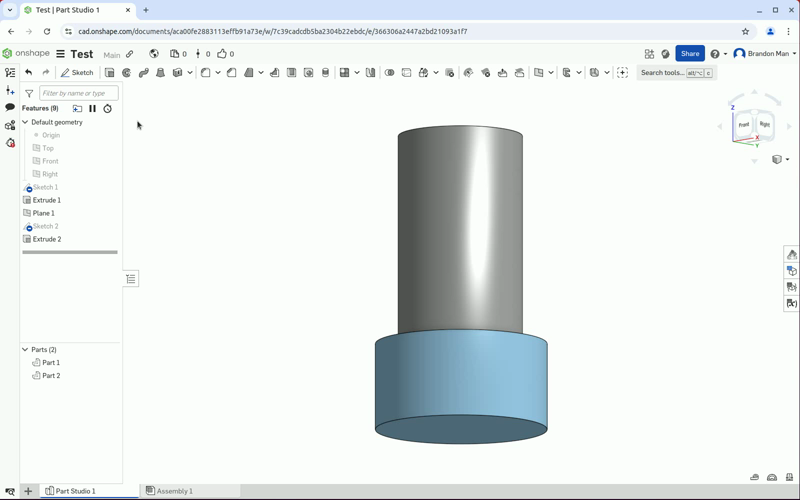
key(down, 3)
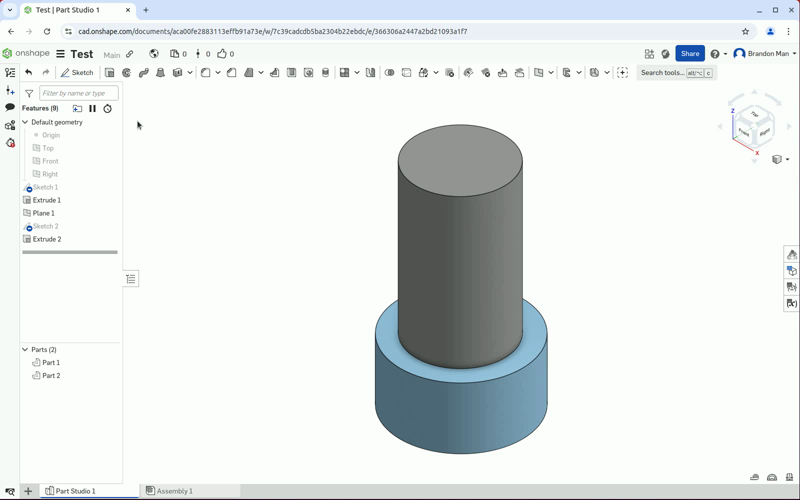
mouse_move(73, 189)
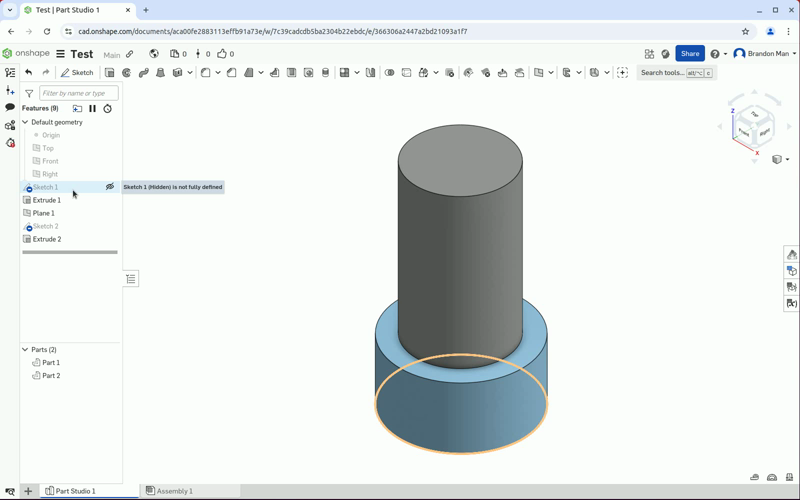
click(73, 189)